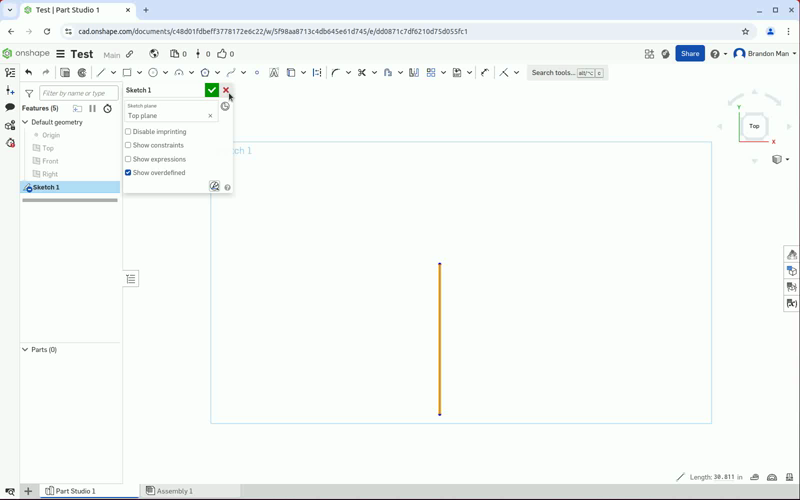
key(shift+h)
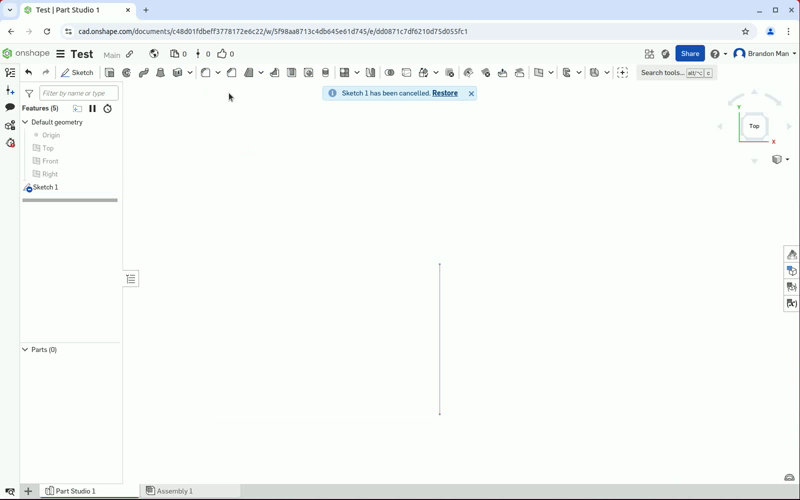
key(shift+s)
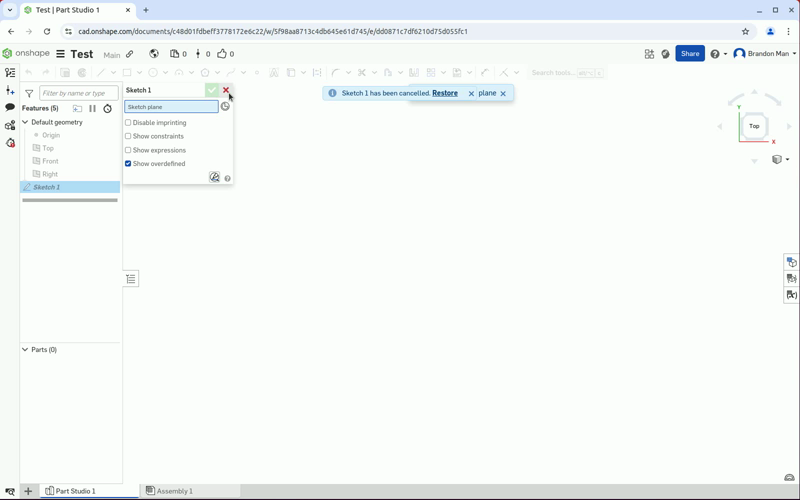
mouse_move(73, 150)
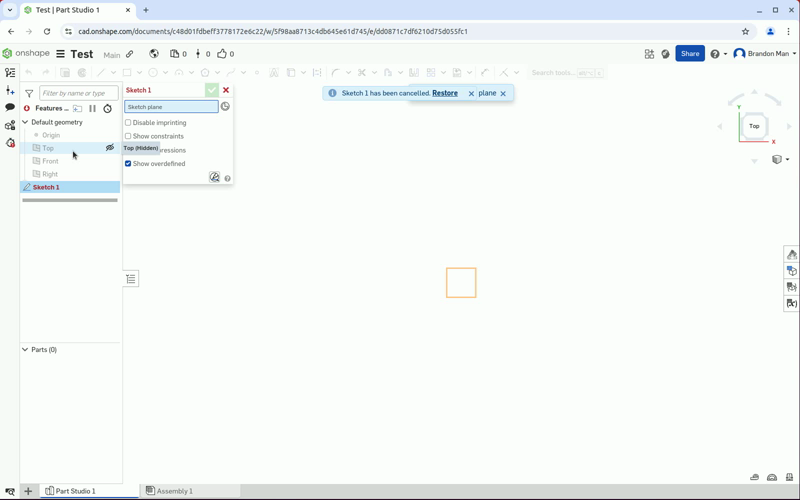
click(73, 150)
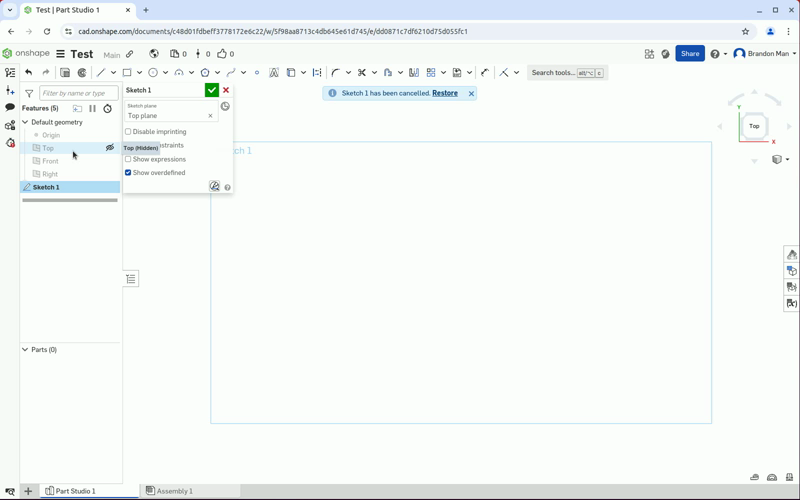
mouse_move(73, 352)
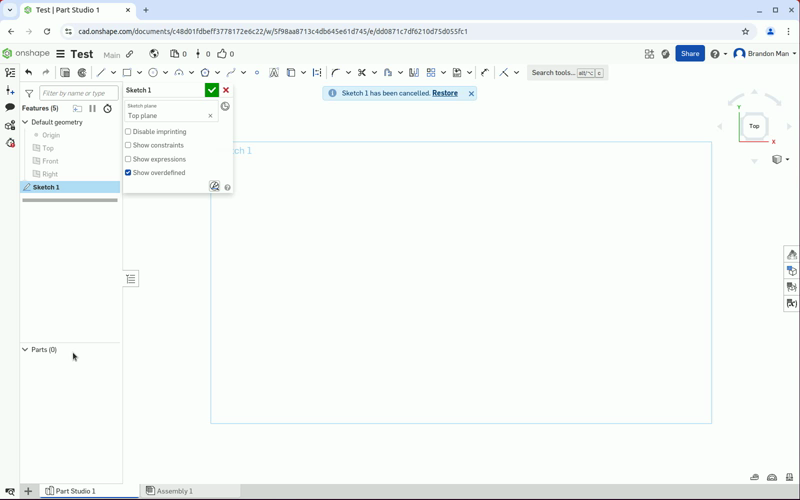
key(y)
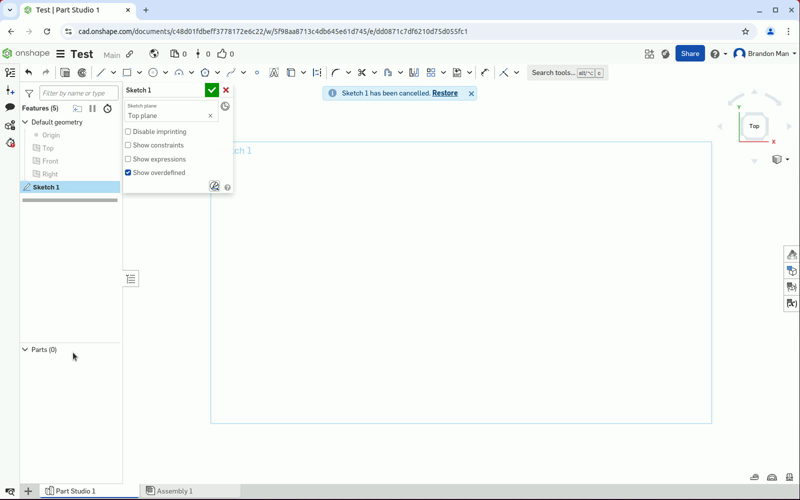
key(c)
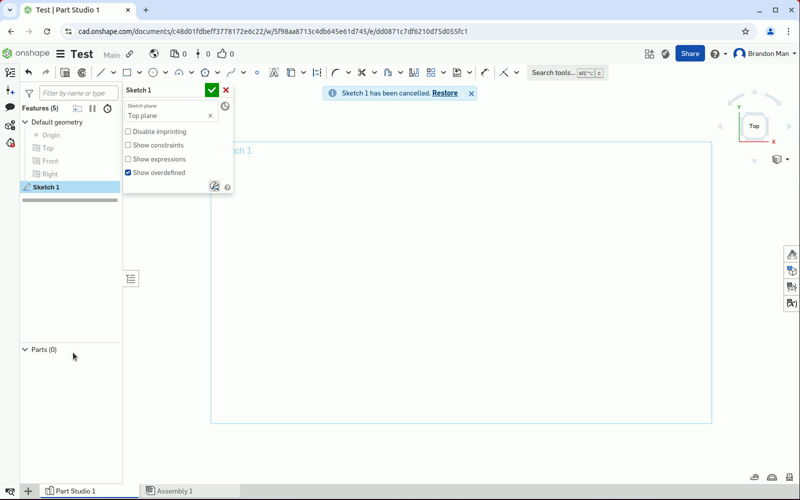
key_down(shift)
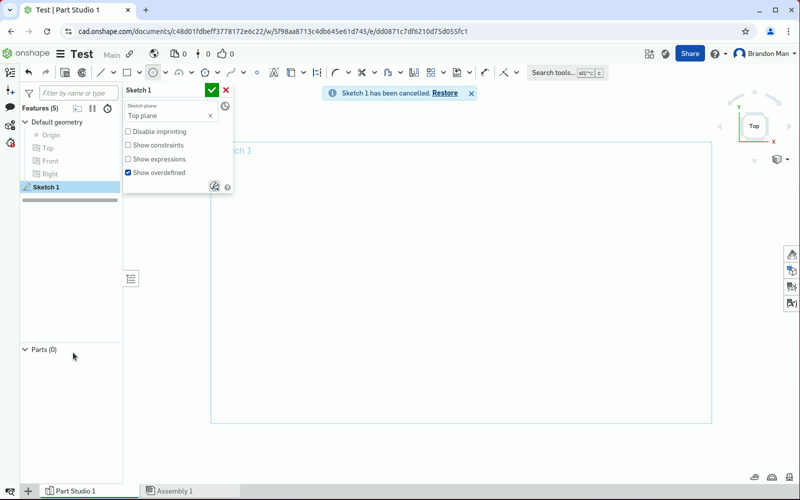
mouse_move(503, 282)
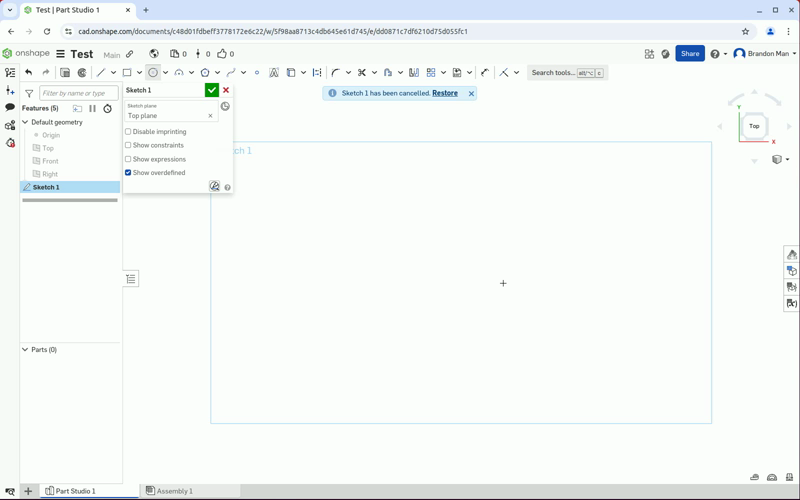
click(503, 282)
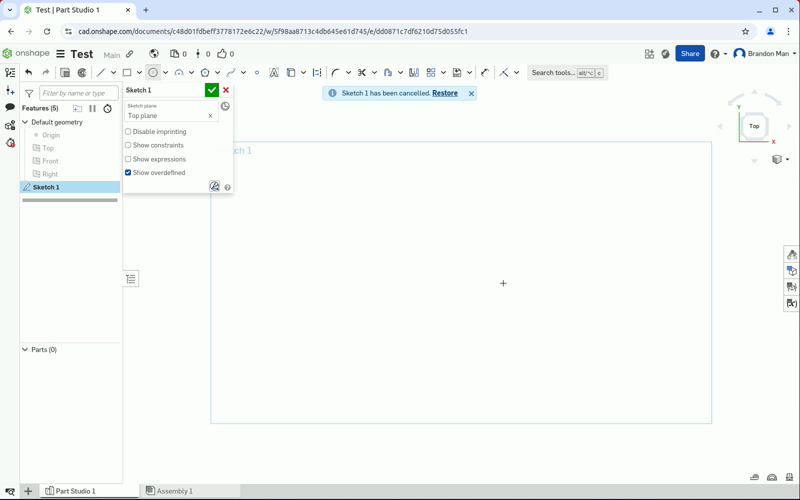
key_up(shift)
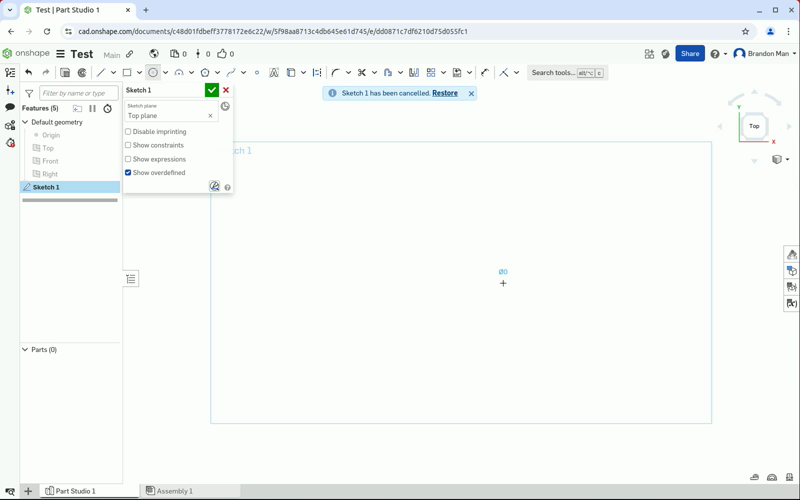
mouse_move(528, 282)
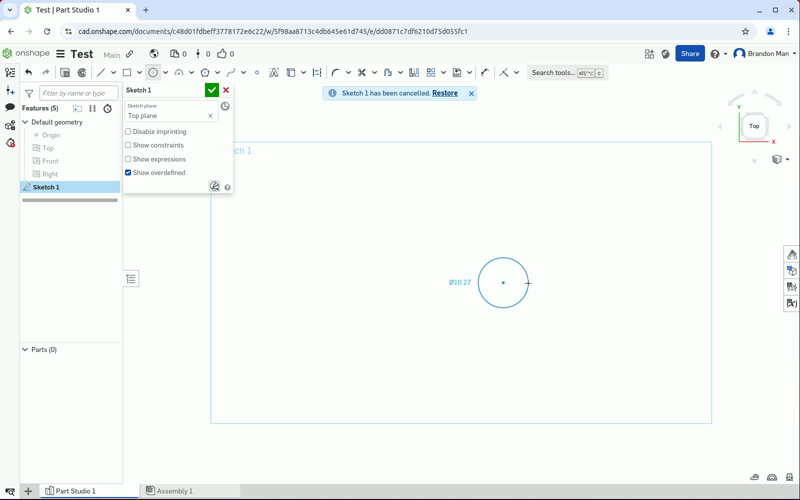
click(528, 282)
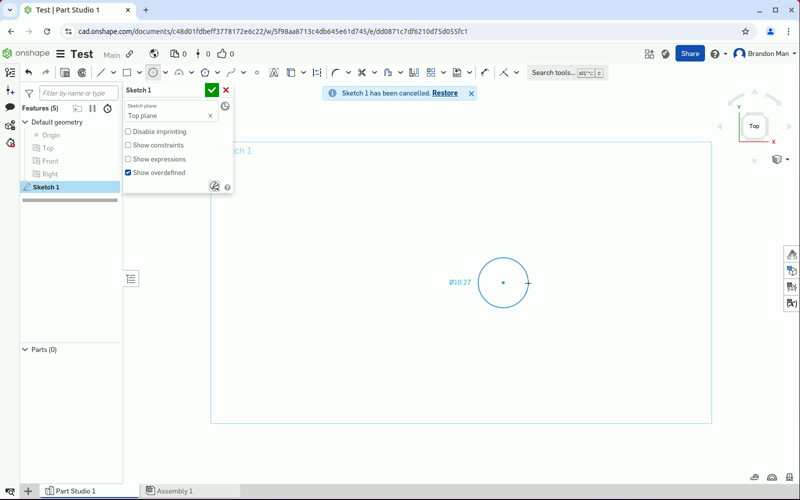
key(esc)
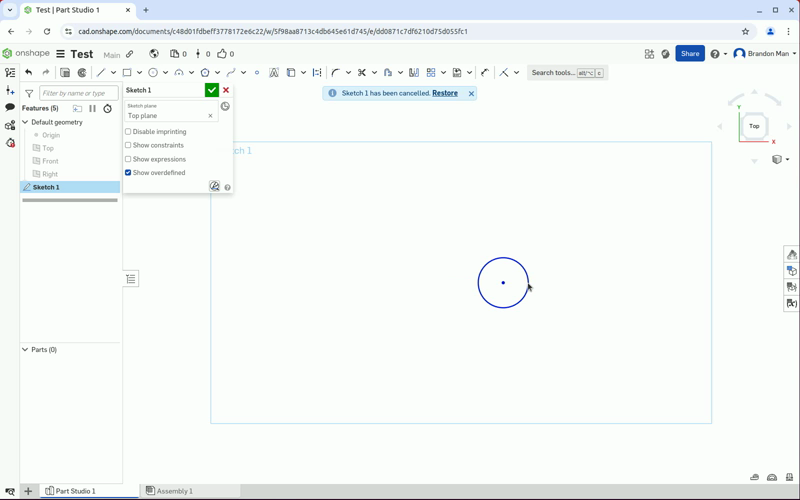
mouse_move(515, 289)
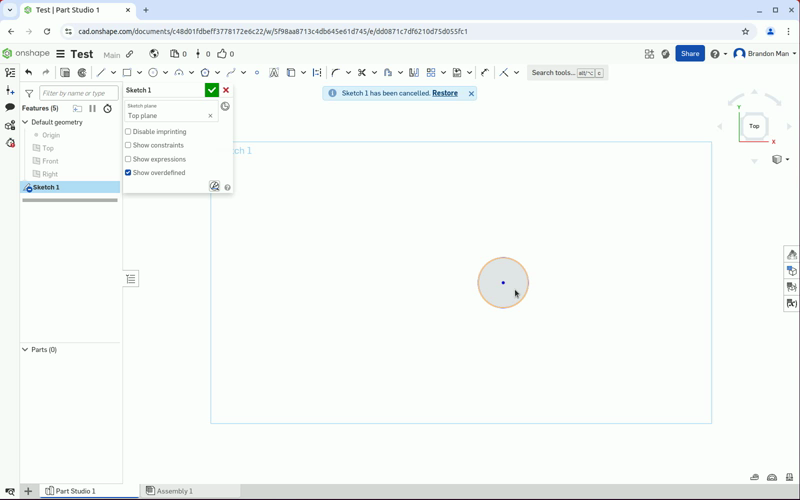
click(515, 289)
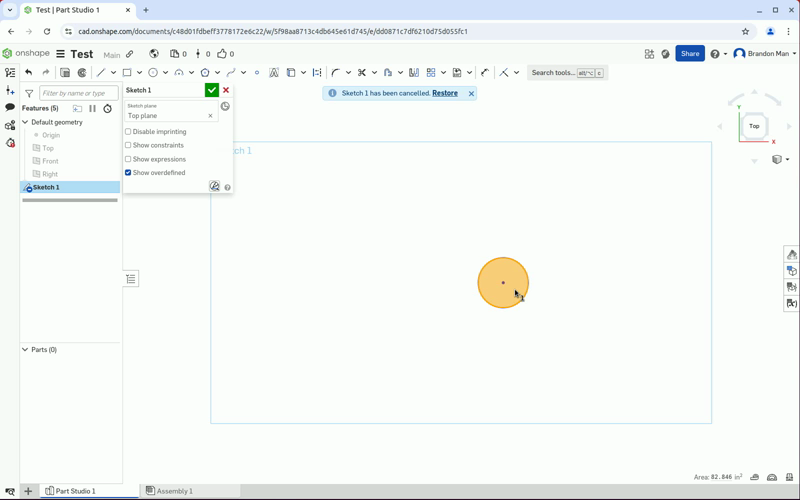
mouse_move(73, 352)
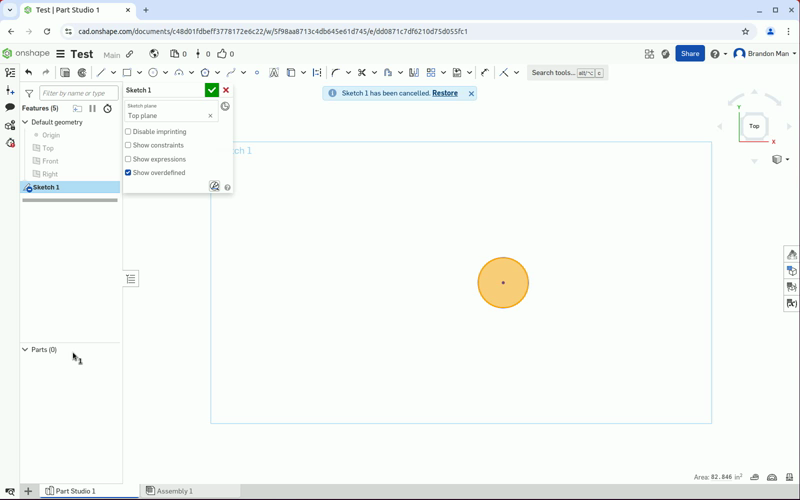
key(shift+y)
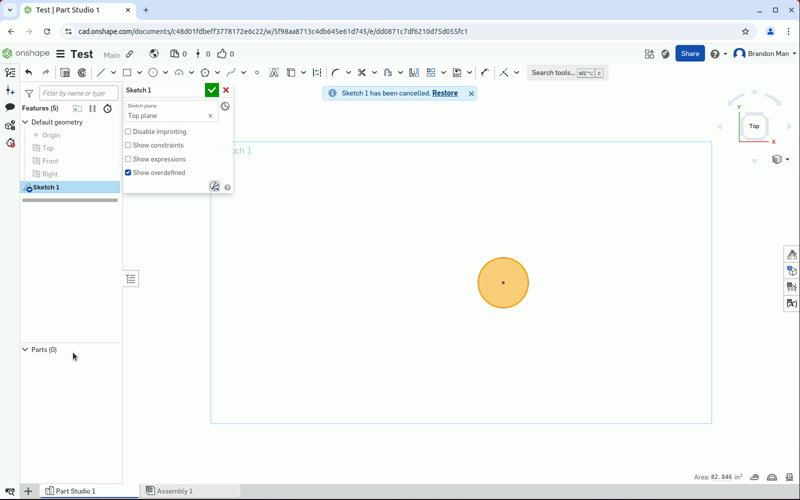
key(shift+e)
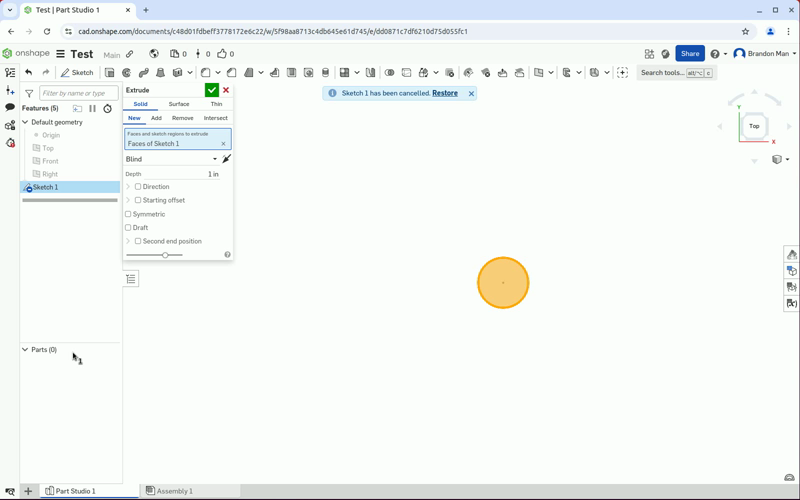
mouse_move(143, 106)
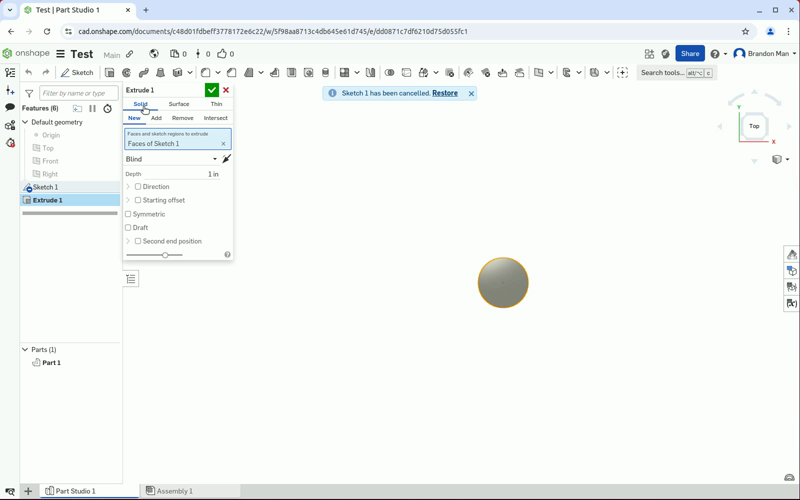
click(143, 106)
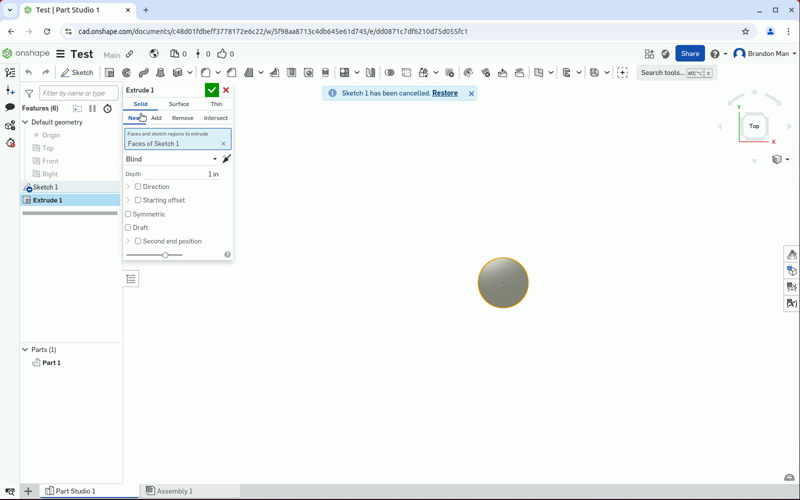
mouse_move(137, 120)
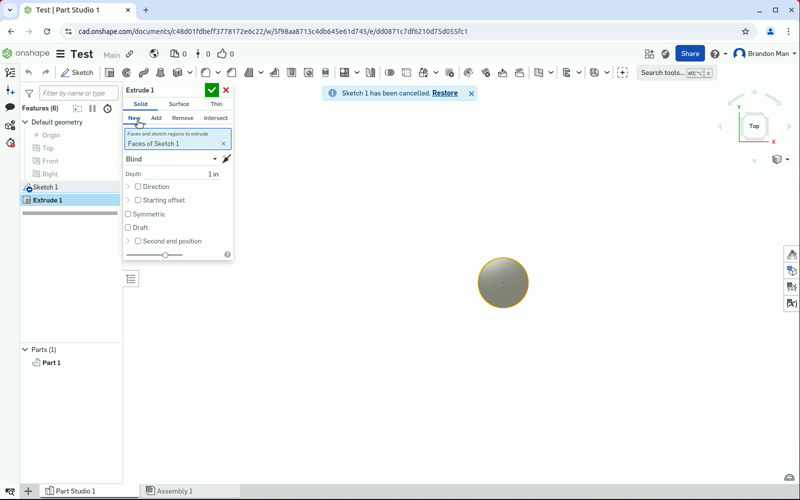
click(137, 120)
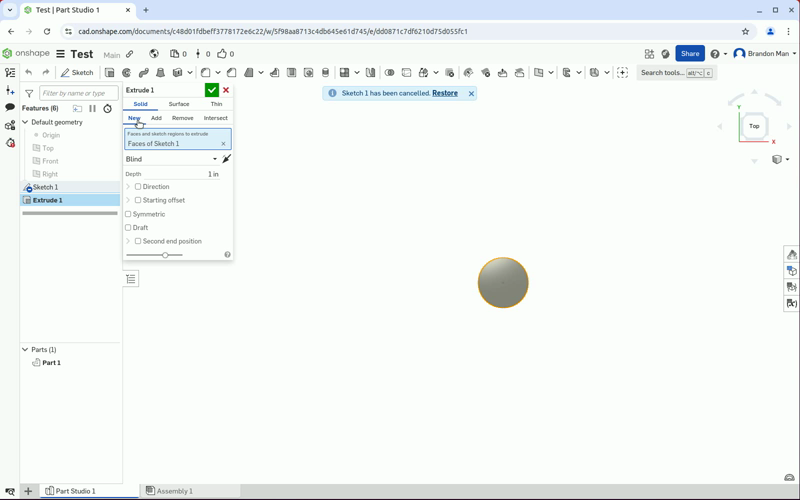
key(tab, 4)
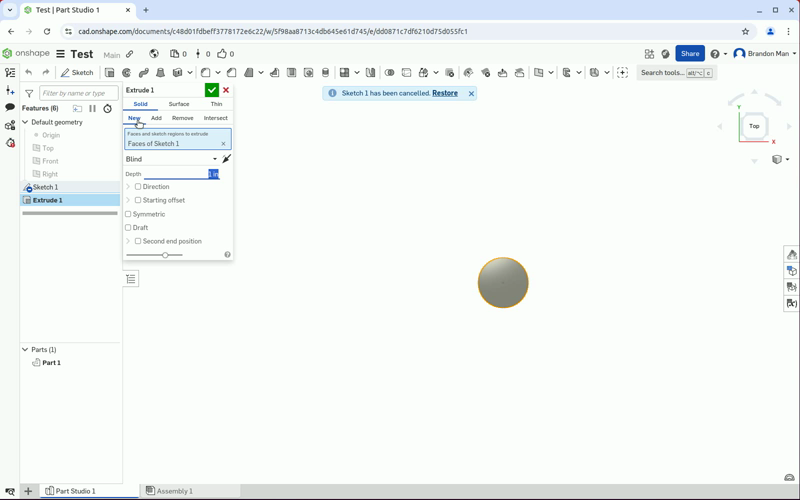
text(23.349)
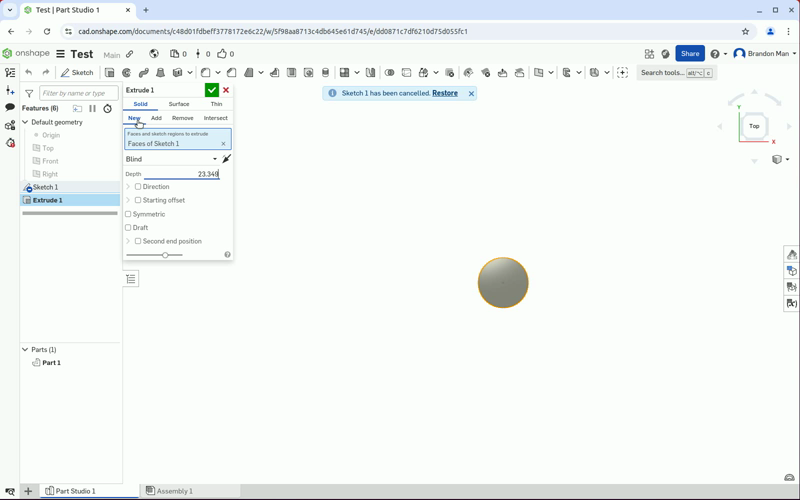
key(enter)
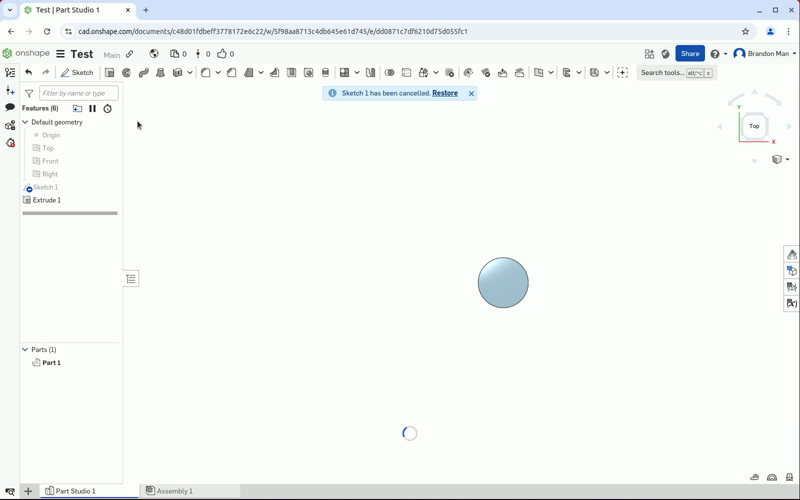
key(shift+h)
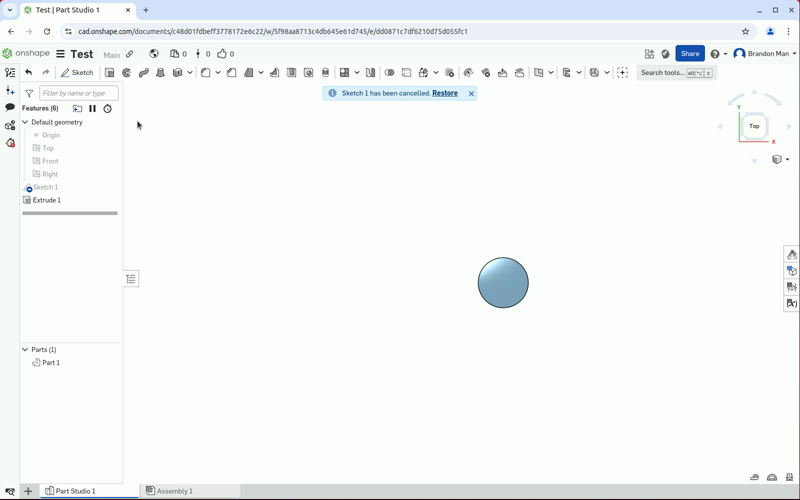
key(shift+h)
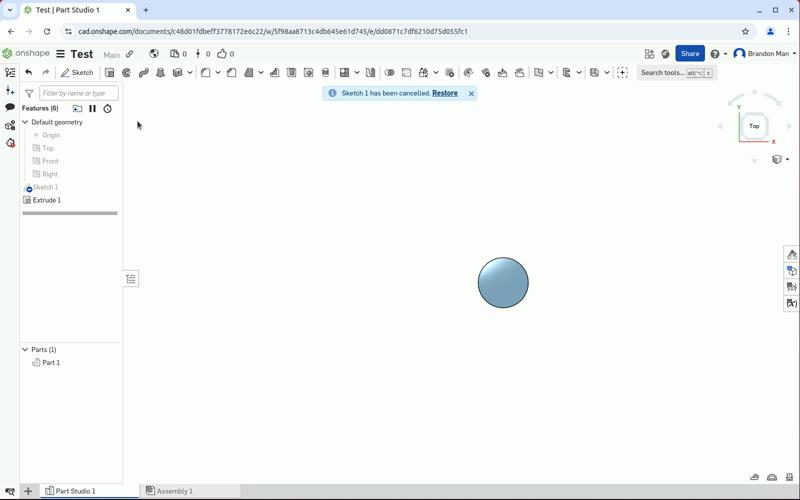
mouse_move(73, 189)
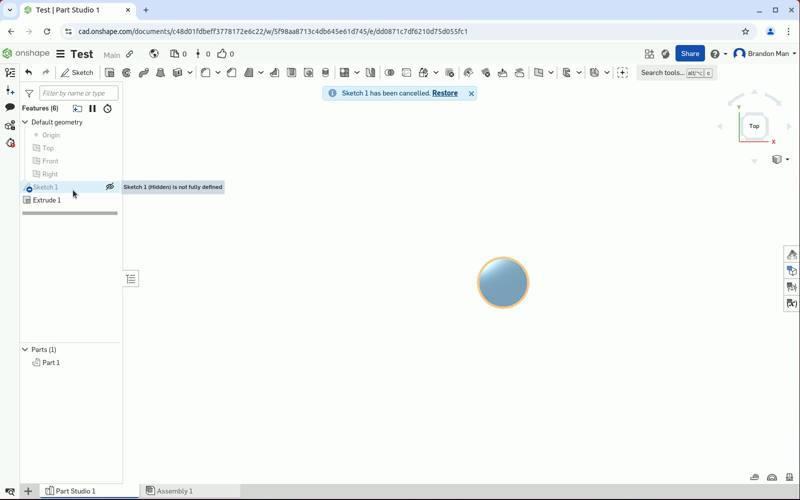
click(73, 189)
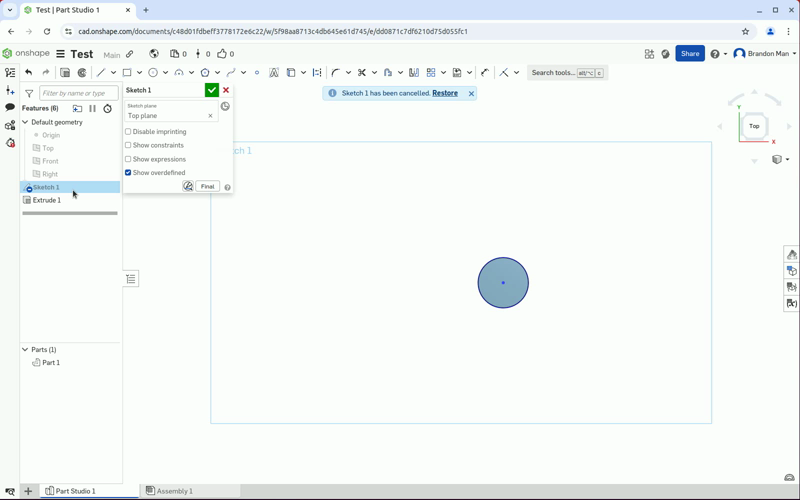
mouse_move(229, 92)
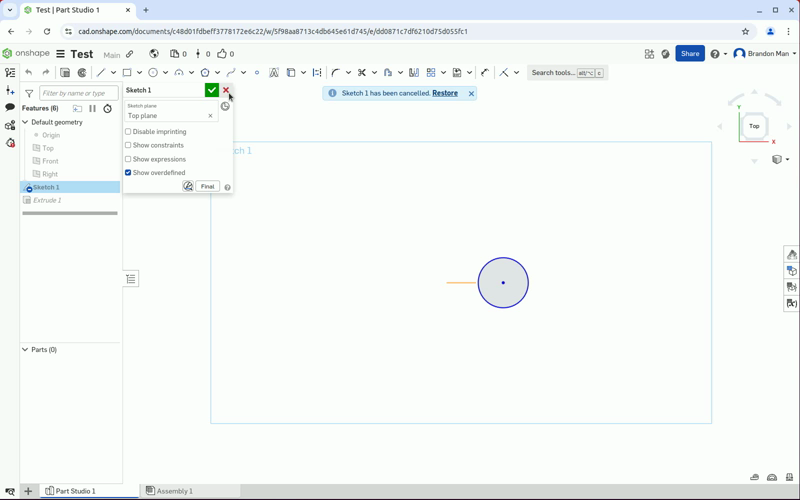
click(229, 92)
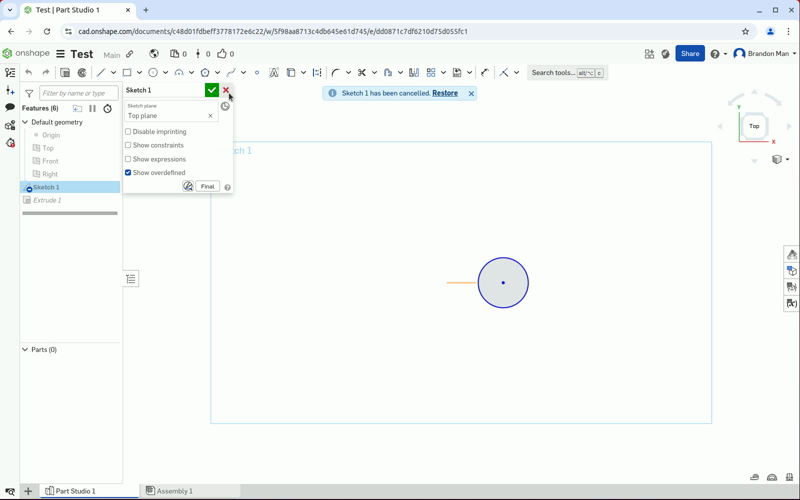
key(shift+s)
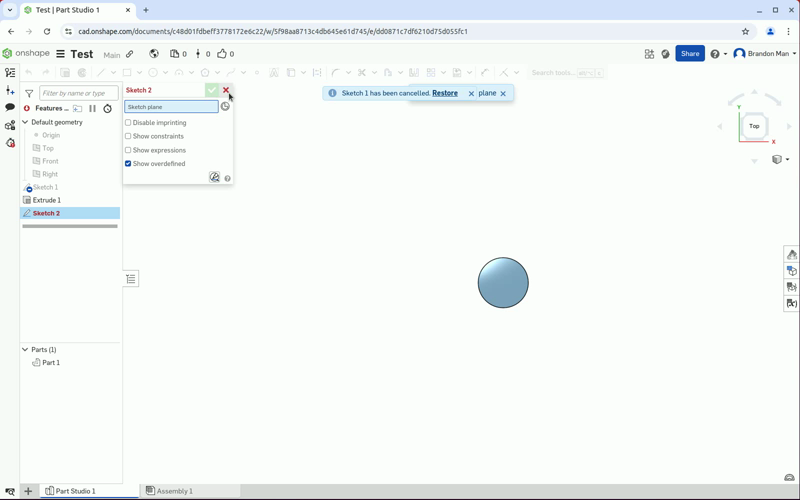
mouse_move(73, 150)
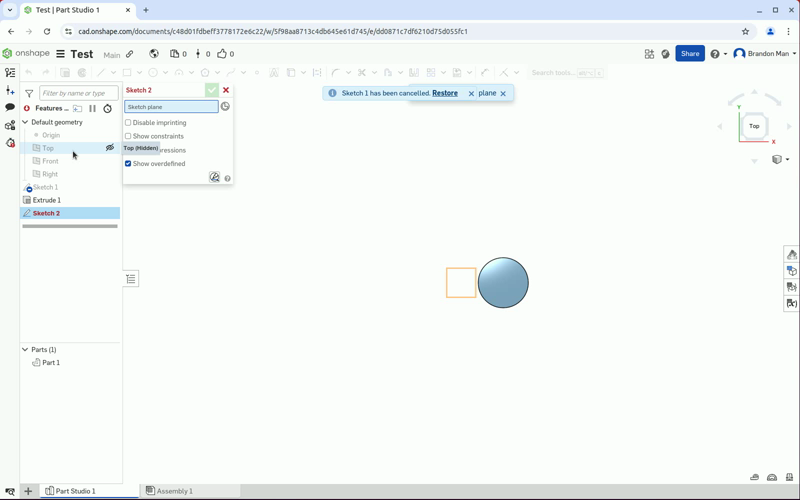
click(73, 150)
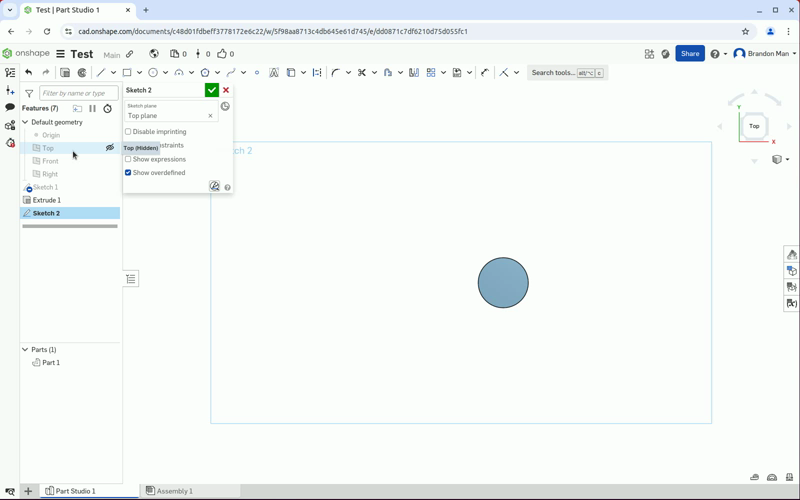
mouse_move(73, 352)
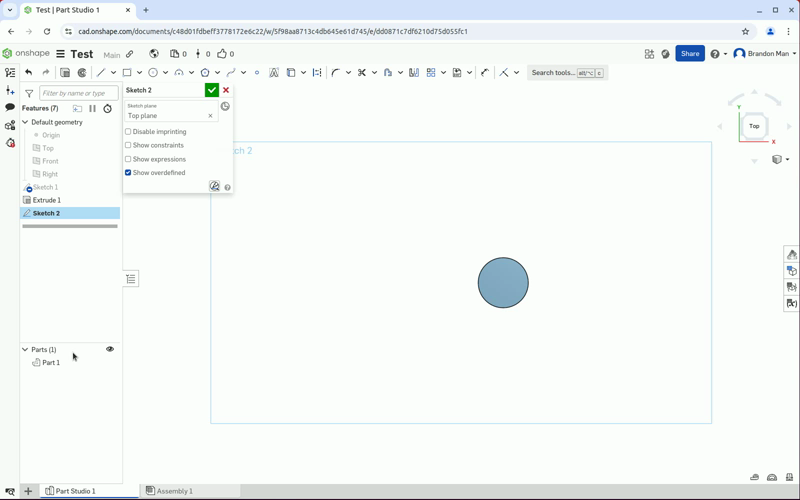
key(y)
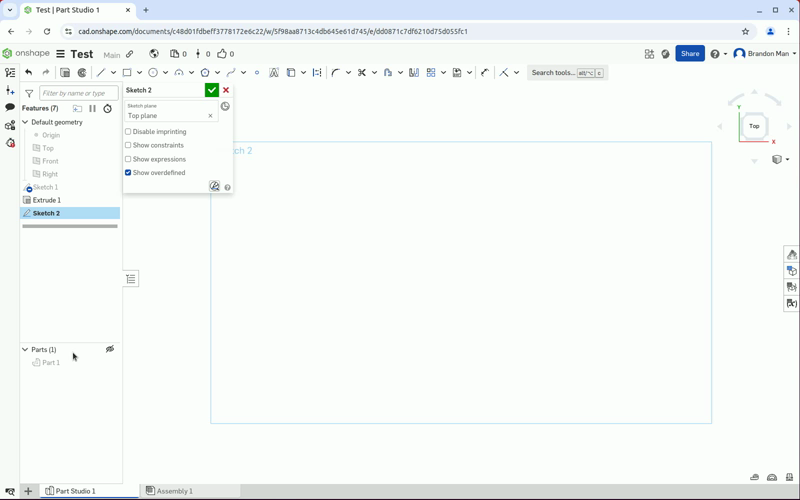
key(l)
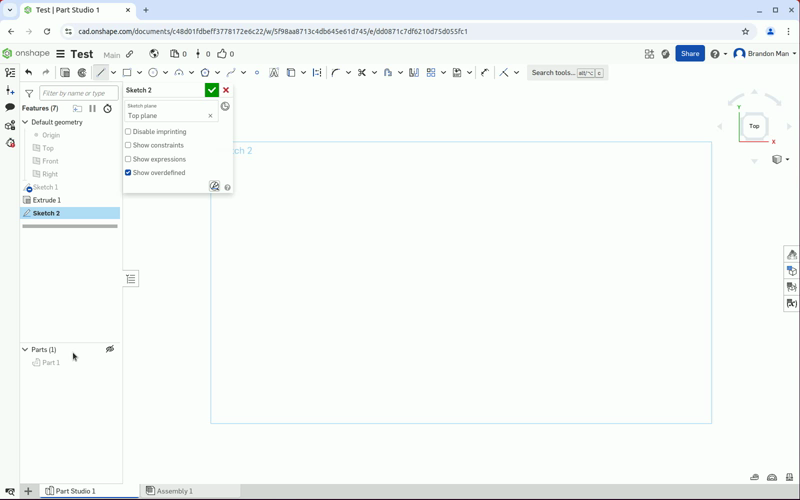
key_down(shift)
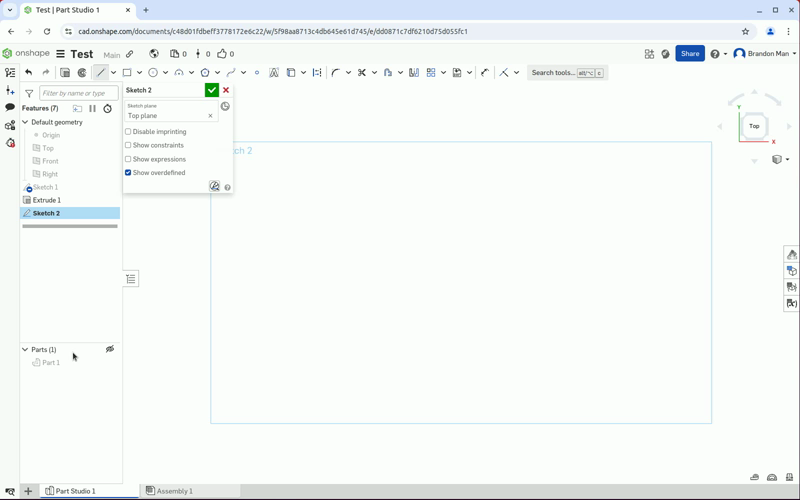
mouse_move(378, 348)
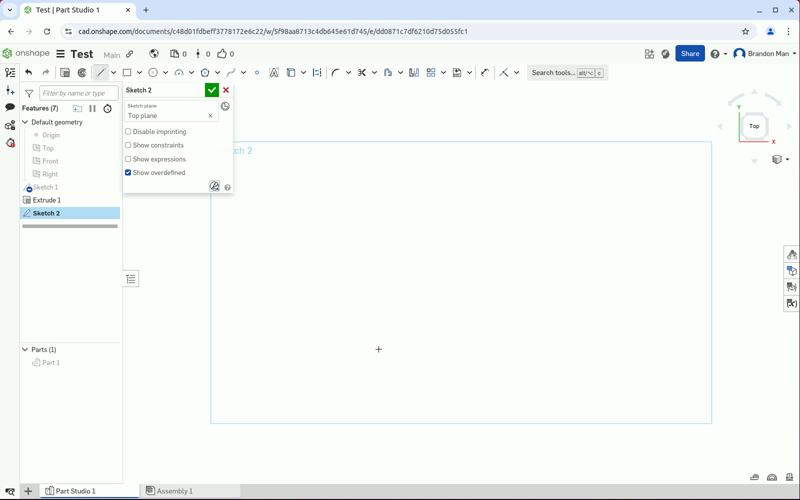
click(378, 348)
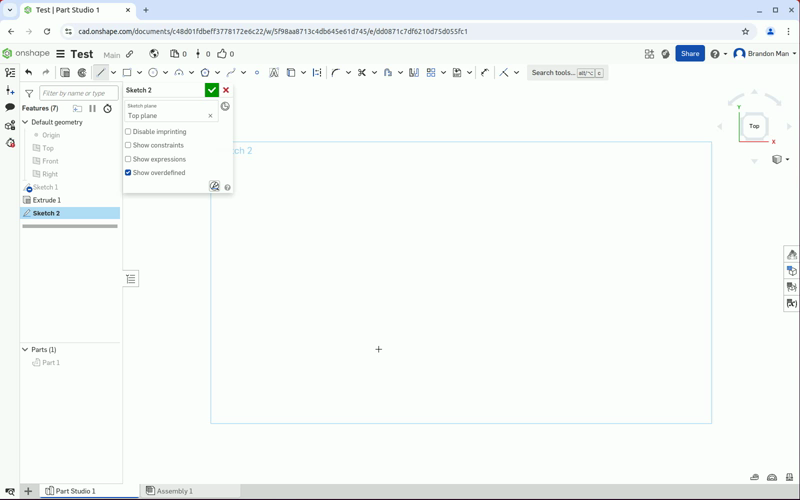
key_up(shift)
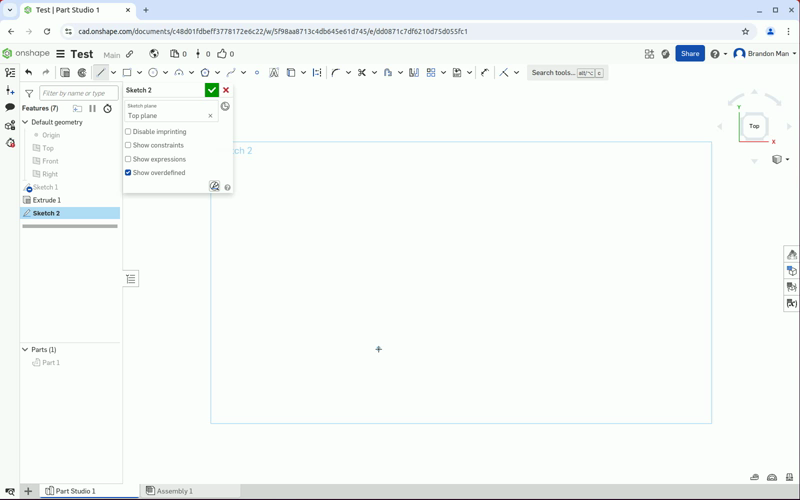
key_down(shift)
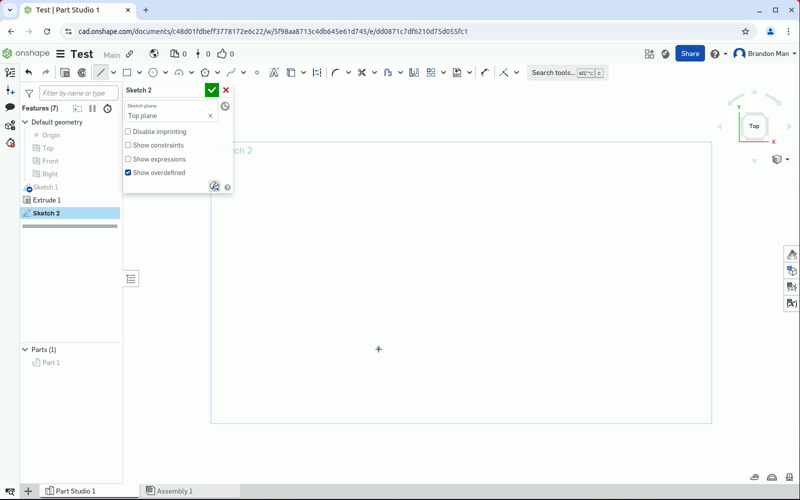
mouse_move(542, 348)
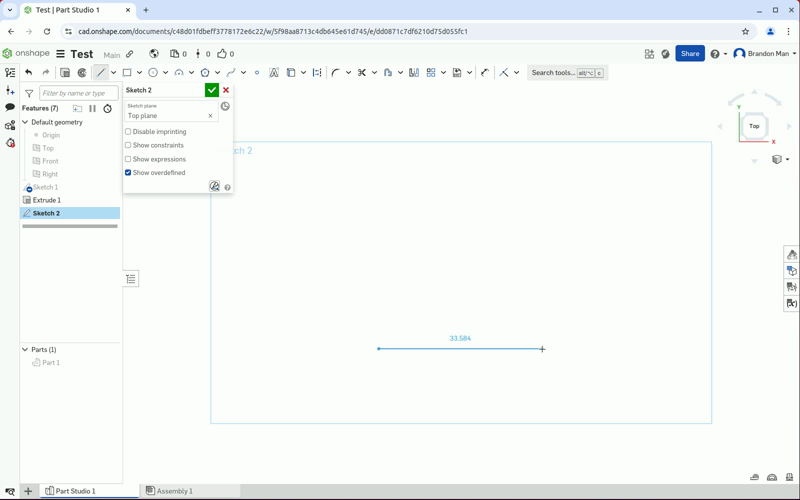
click(542, 348)
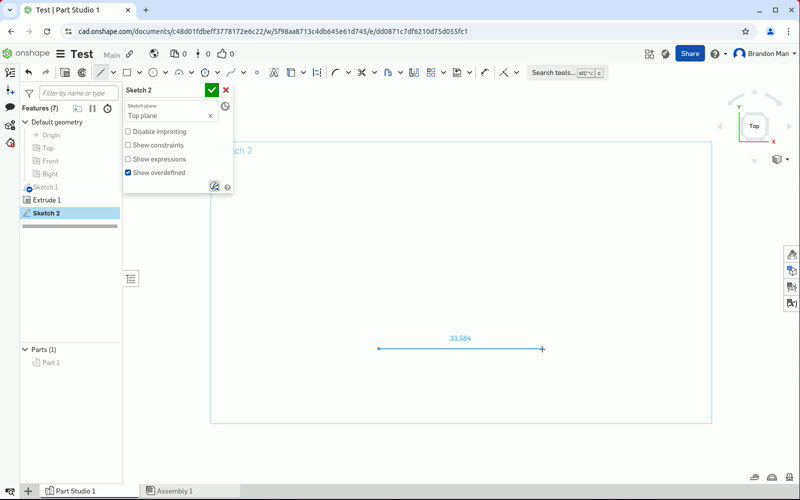
key_up(shift)
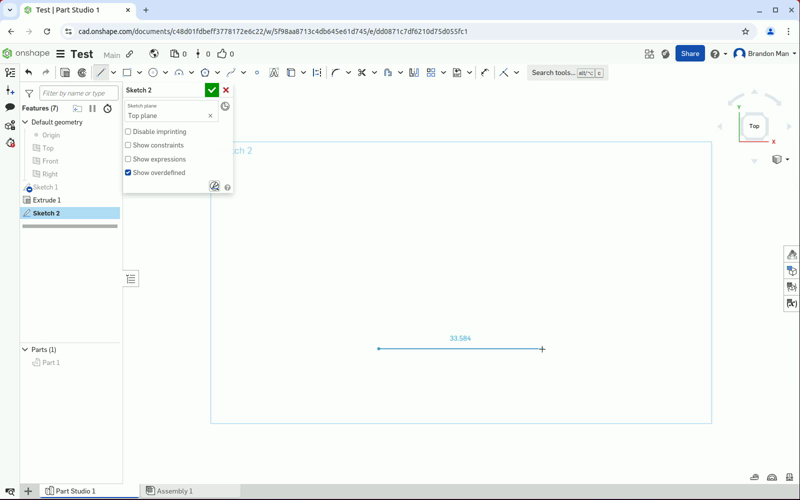
key_down(shift)
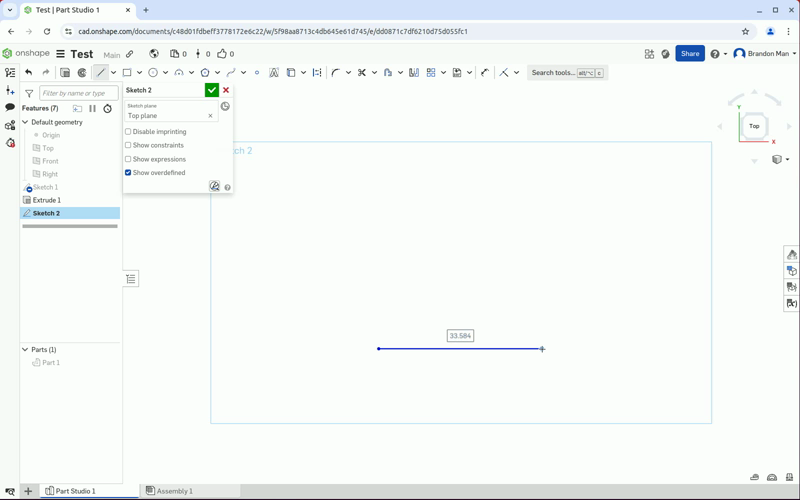
mouse_move(542, 217)
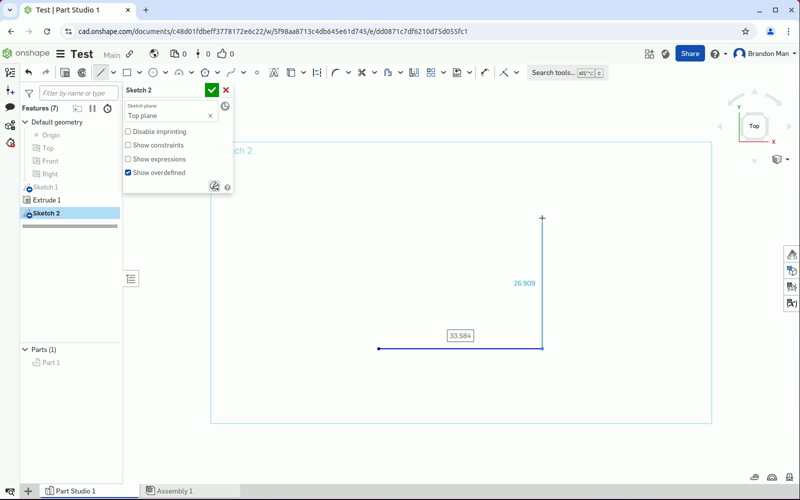
click(542, 217)
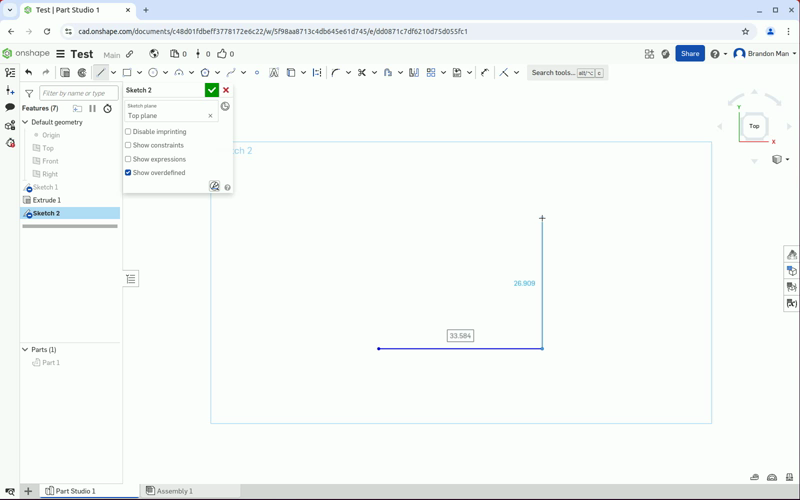
key_up(shift)
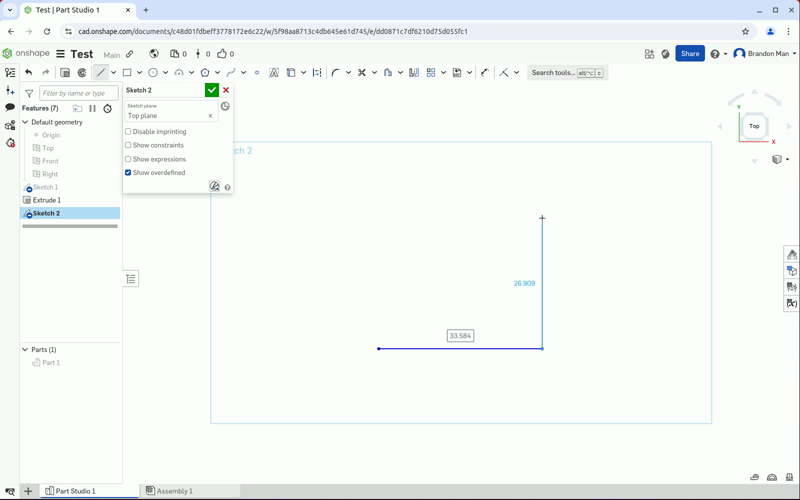
key_down(shift)
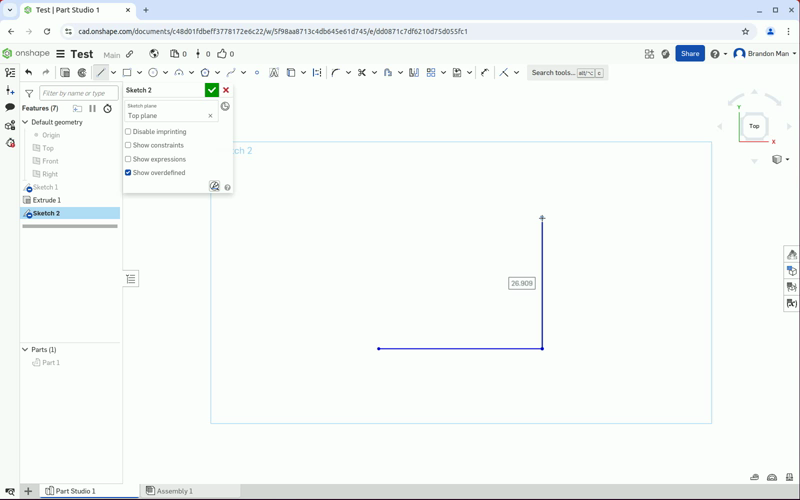
mouse_move(378, 217)
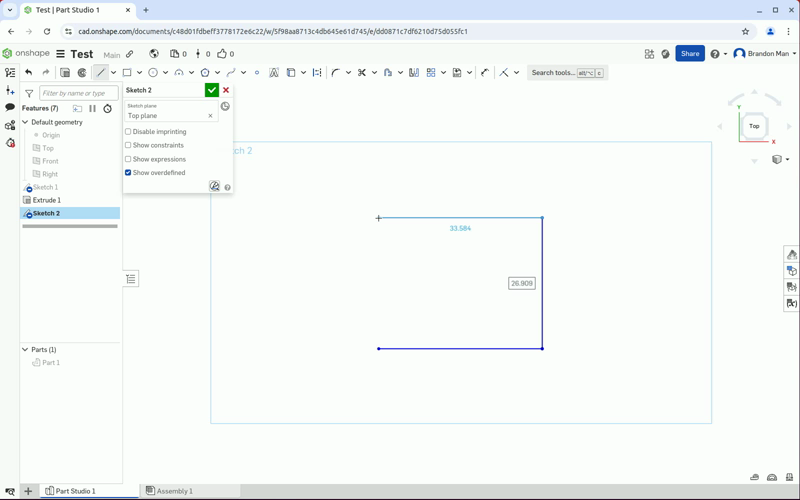
click(378, 217)
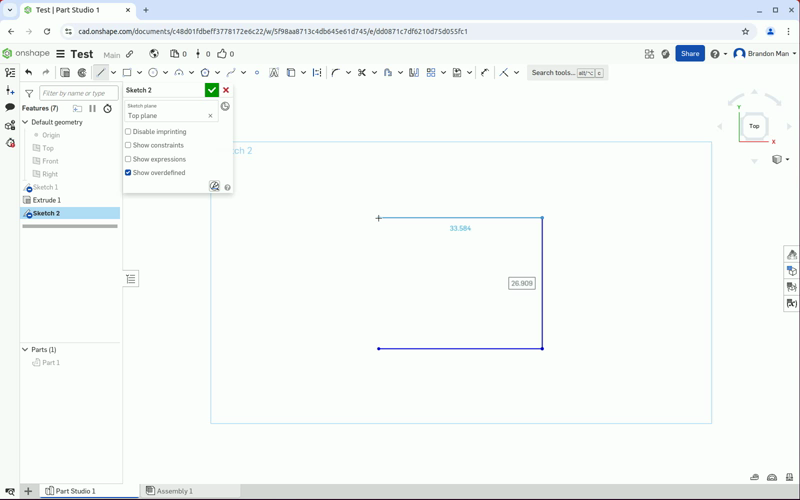
key_up(shift)
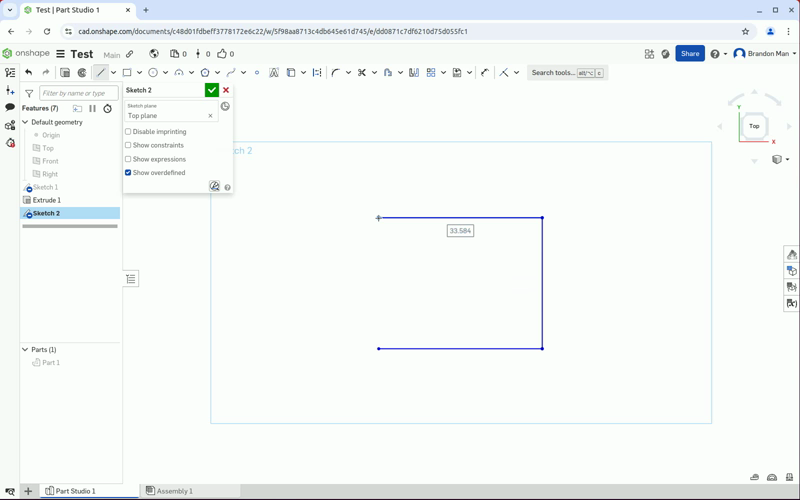
key_down(shift)
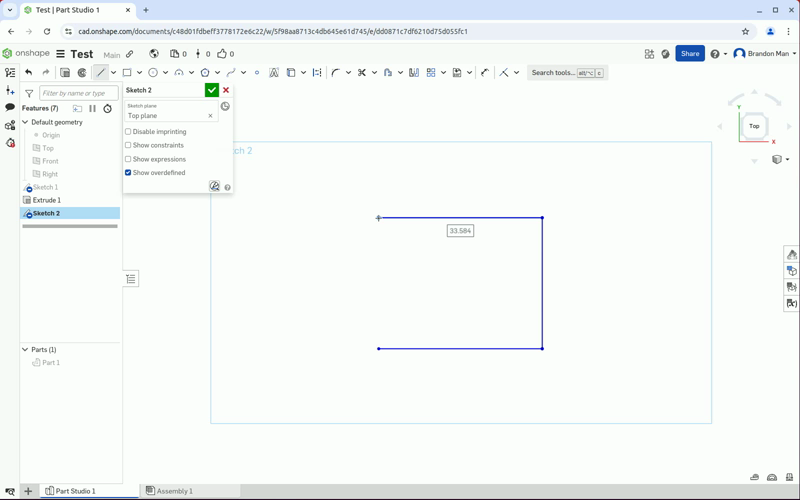
mouse_move(378, 348)
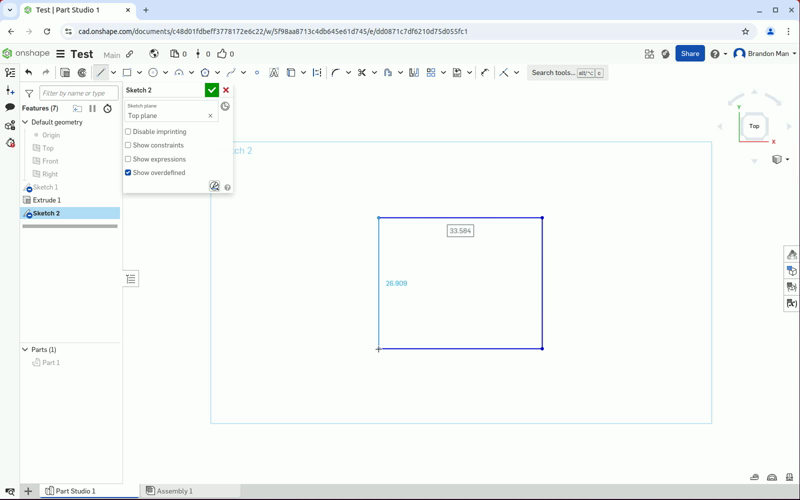
key_up(shift)
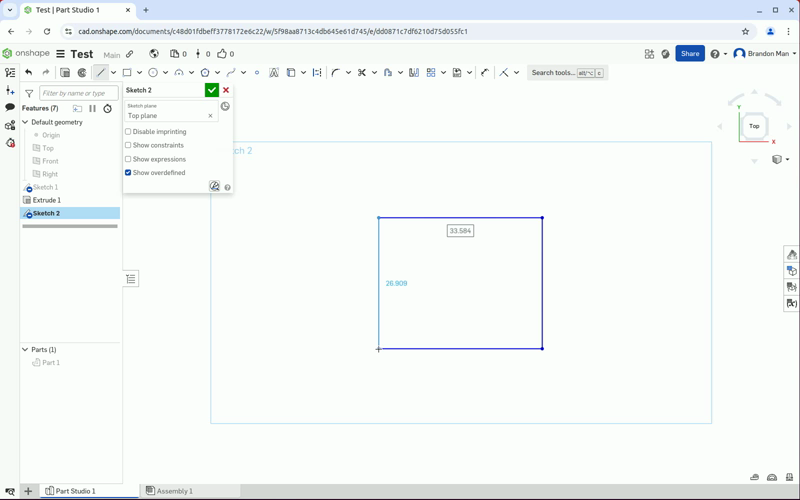
click(378, 348)
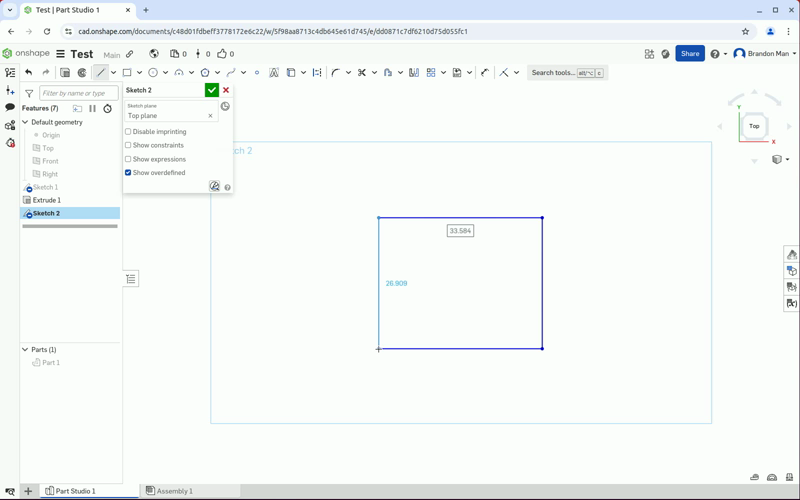
key(esc)
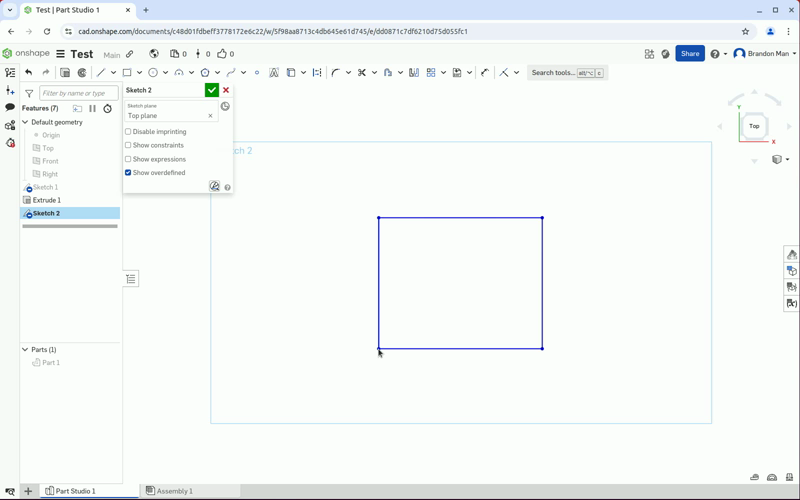
mouse_move(482, 279)
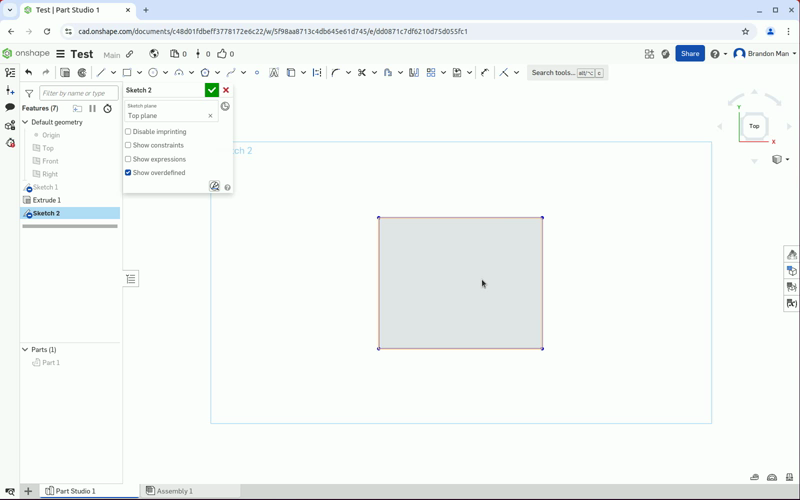
click(482, 279)
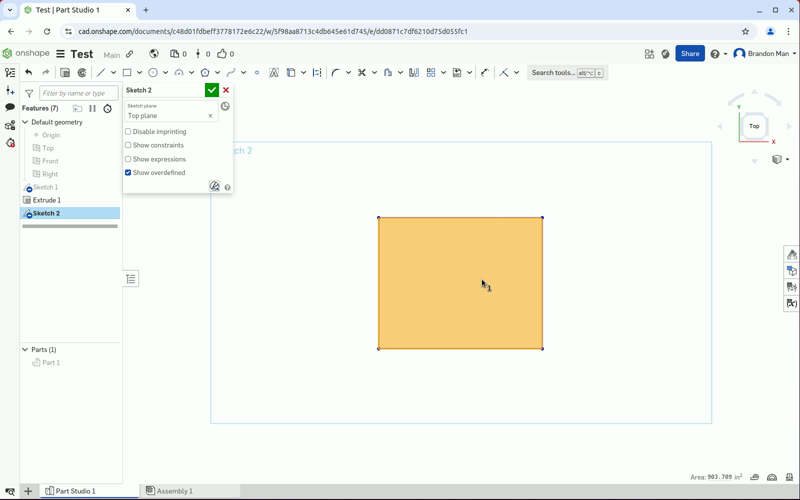
mouse_move(73, 352)
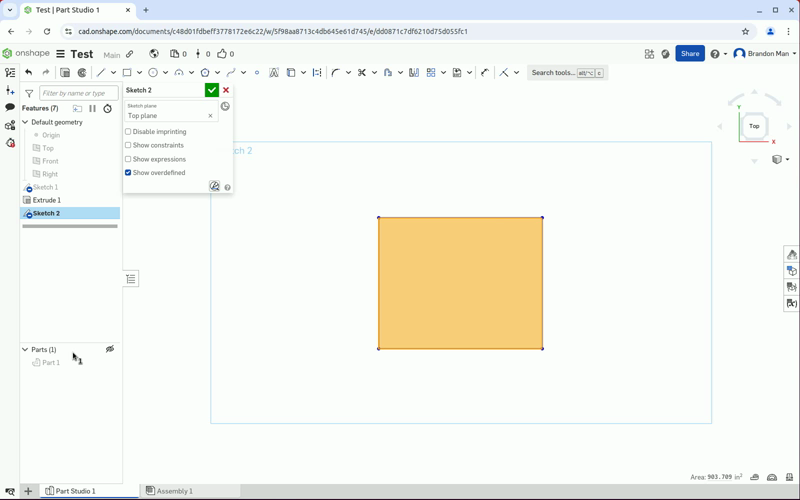
key(shift+y)
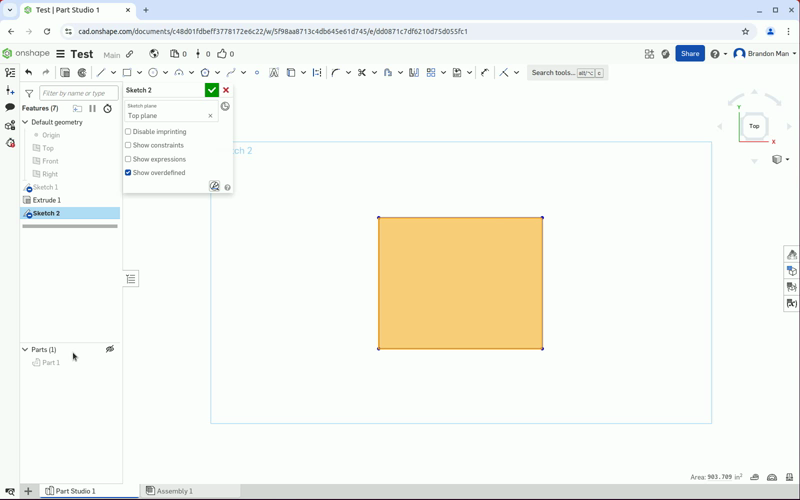
key(shift+e)
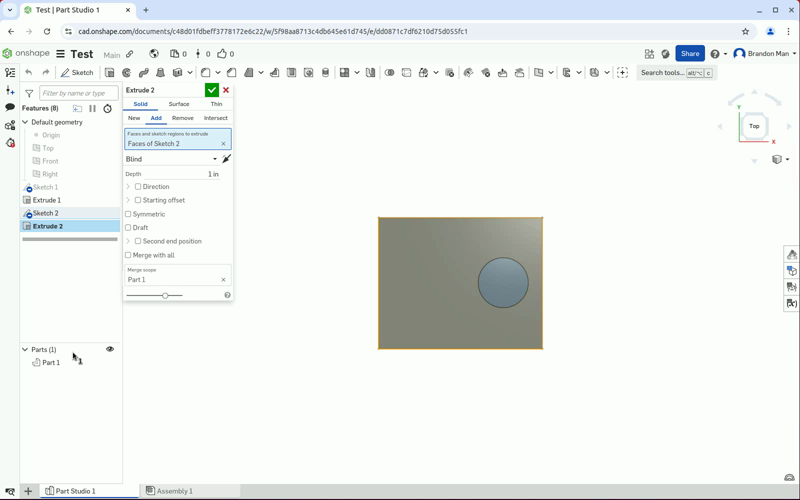
mouse_move(143, 106)
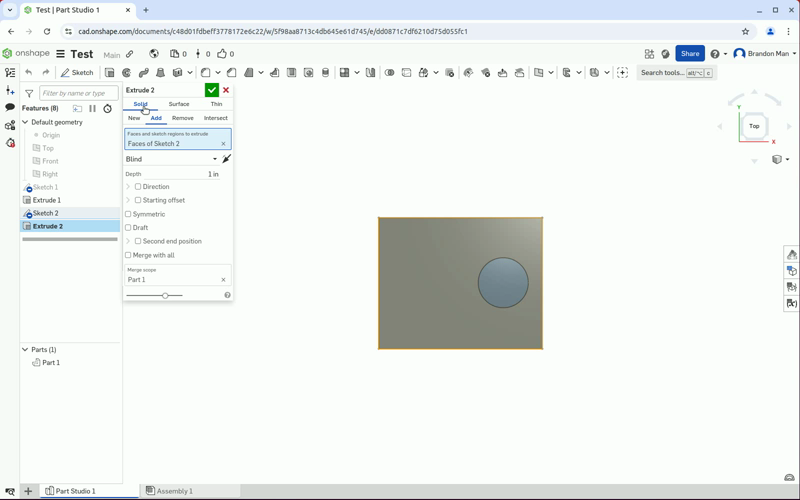
click(143, 106)
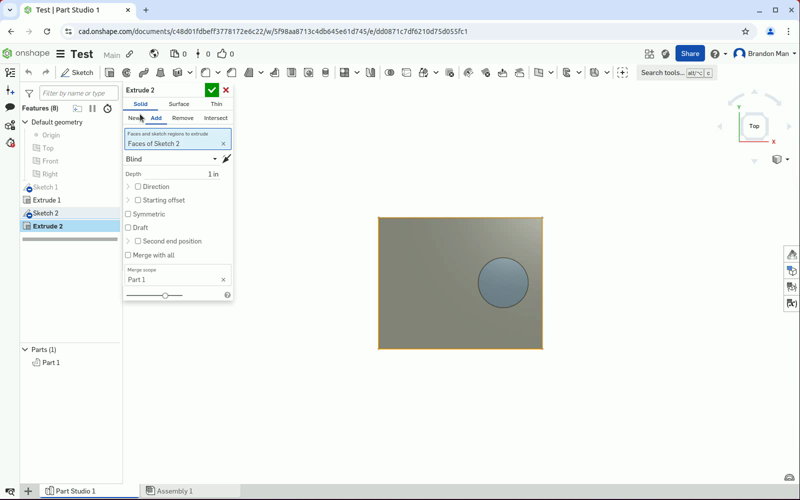
mouse_move(137, 120)
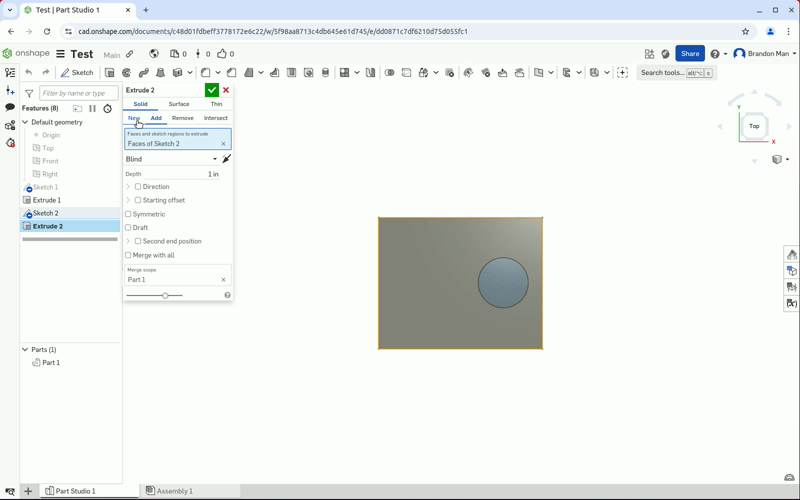
click(137, 120)
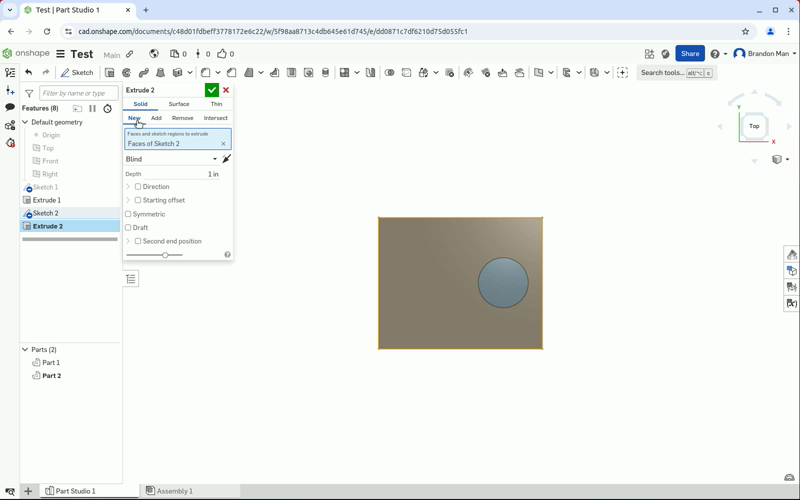
key(tab, 4)
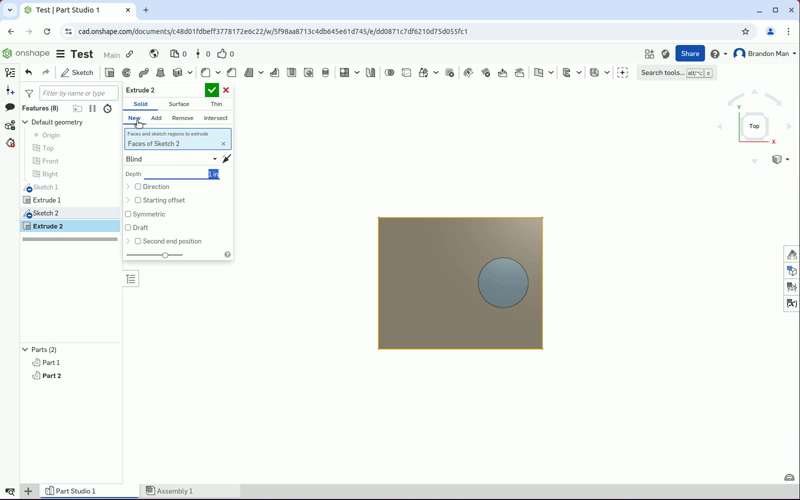
text(4.574)
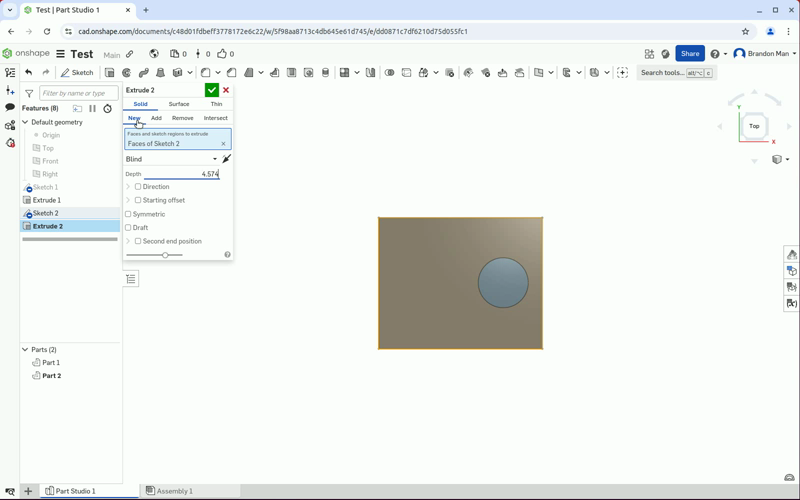
key(enter)
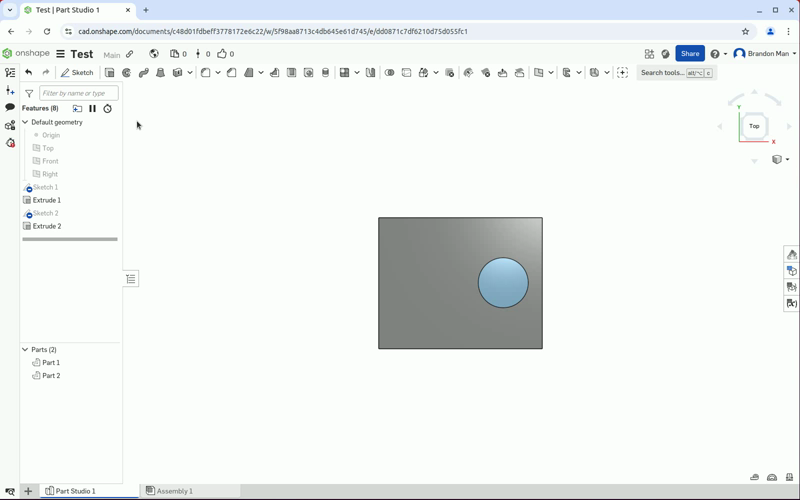
key(shift+h)
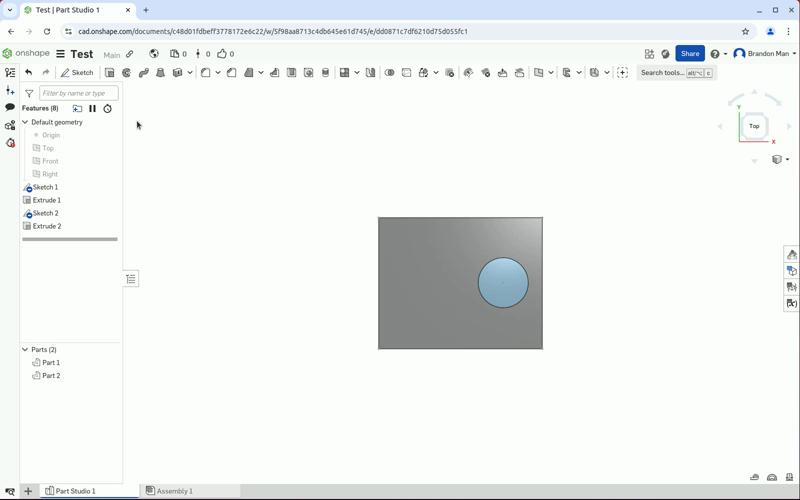
key(shift+h)
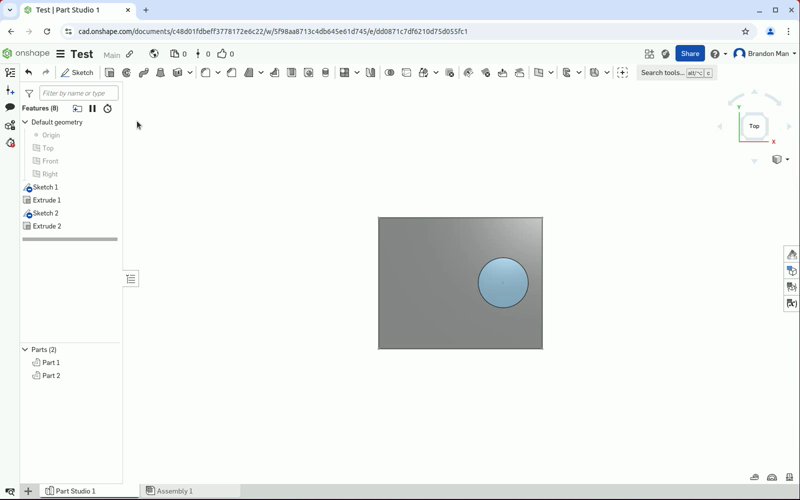
key(shift+7)
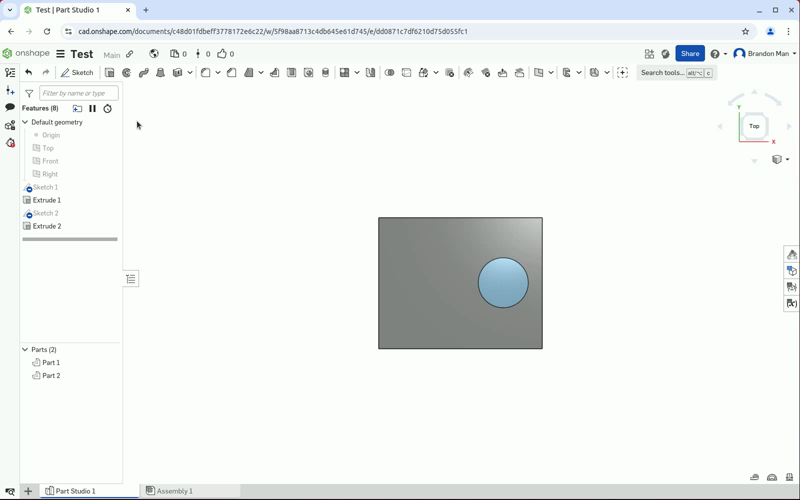
key(up, 3)
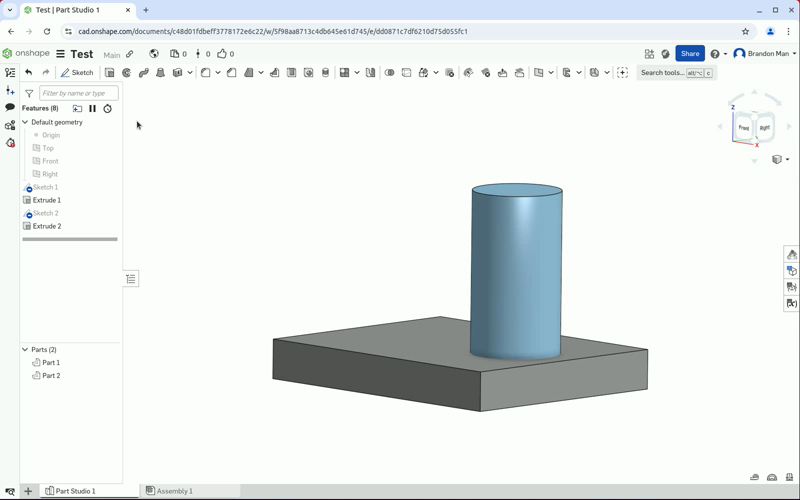
key(left, 3)
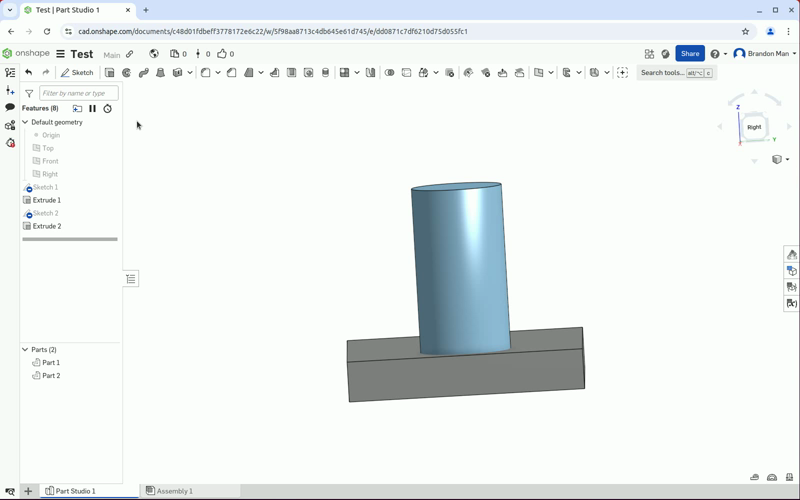
key(right, 3)
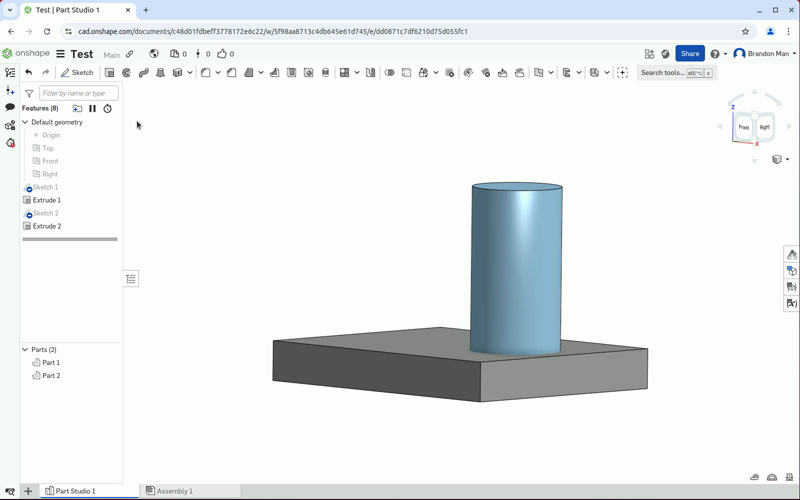
key(down, 3)
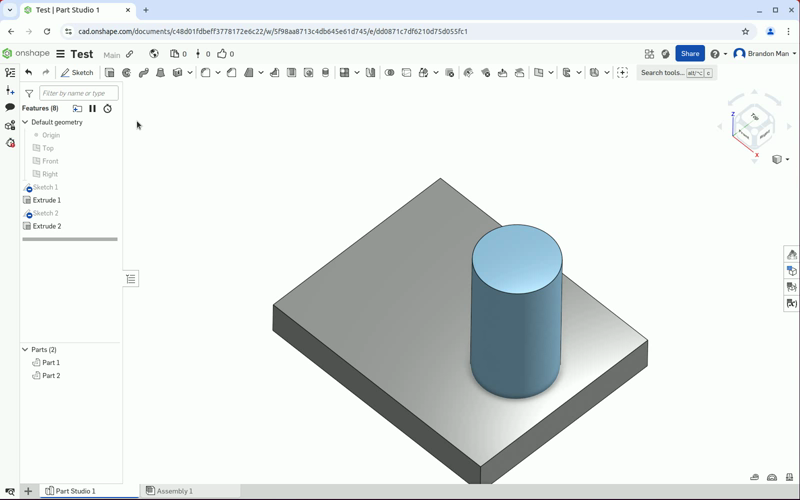
mouse_move(73, 189)
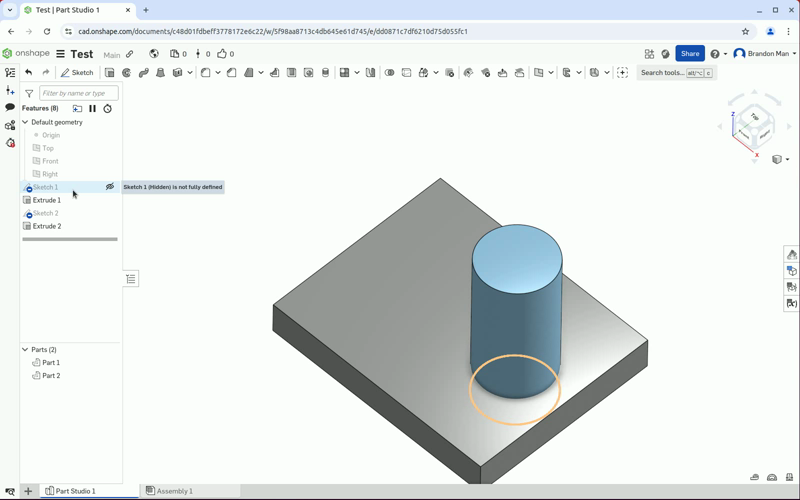
click(73, 189)